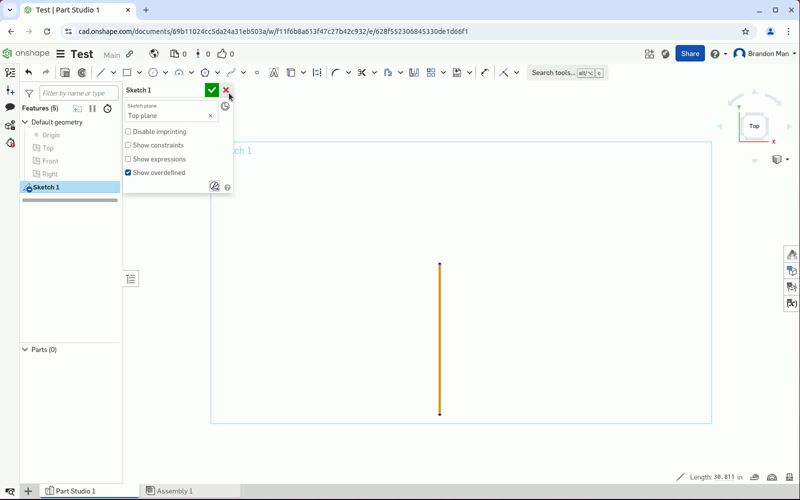
key(shift+h)
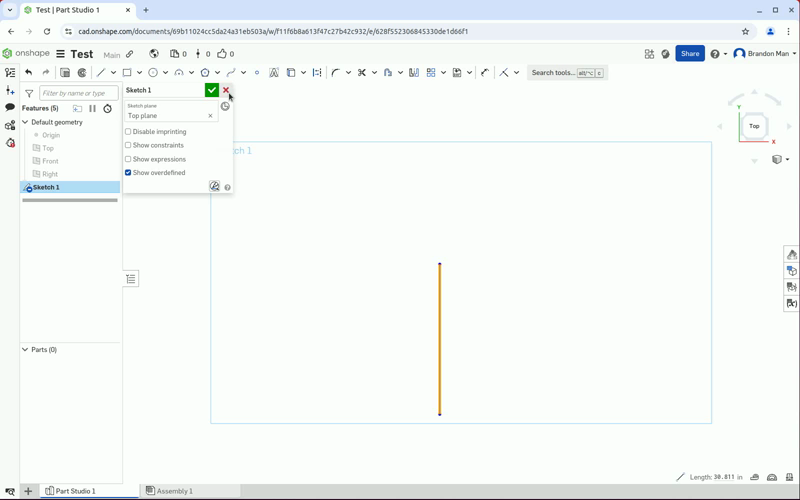
key(shift+s)
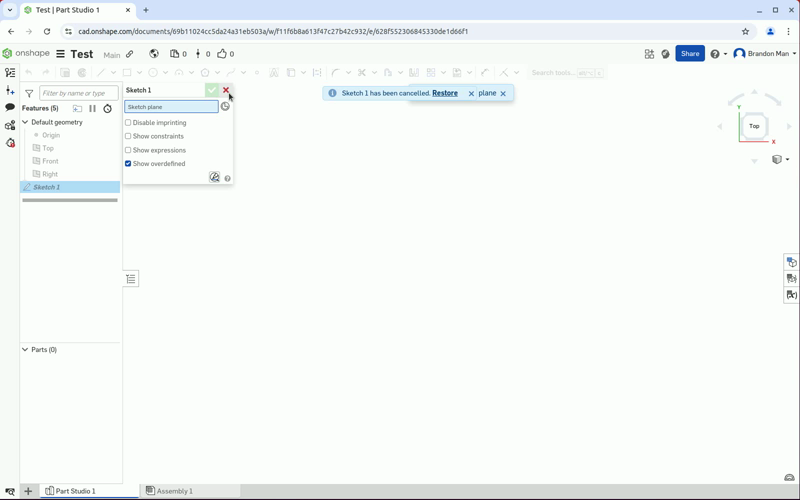
mouse_move(73, 150)
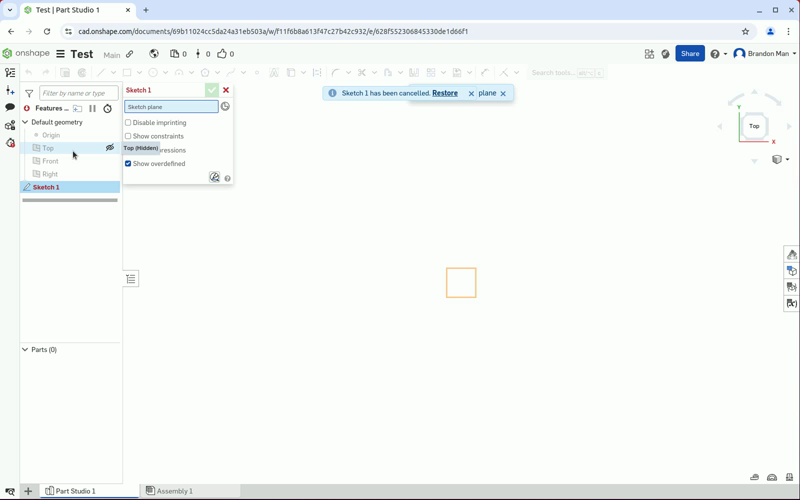
click(73, 150)
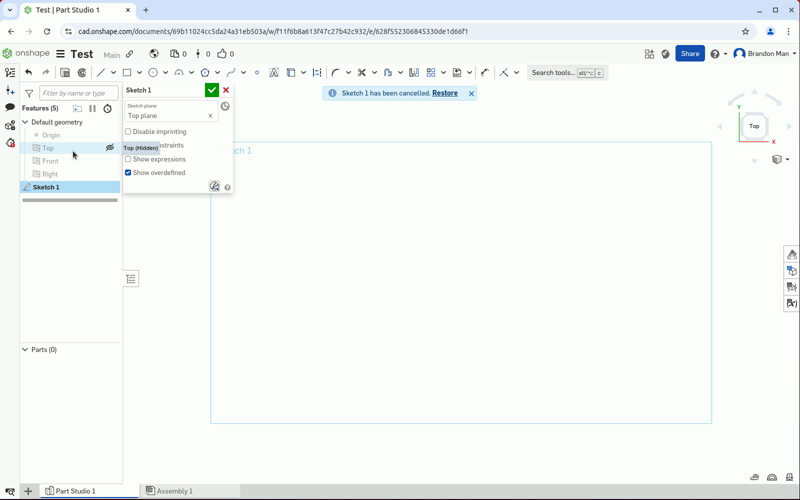
mouse_move(73, 352)
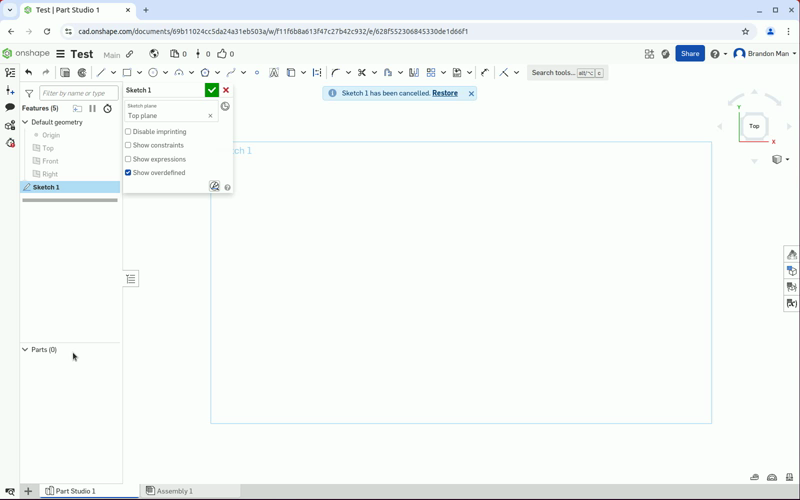
key(y)
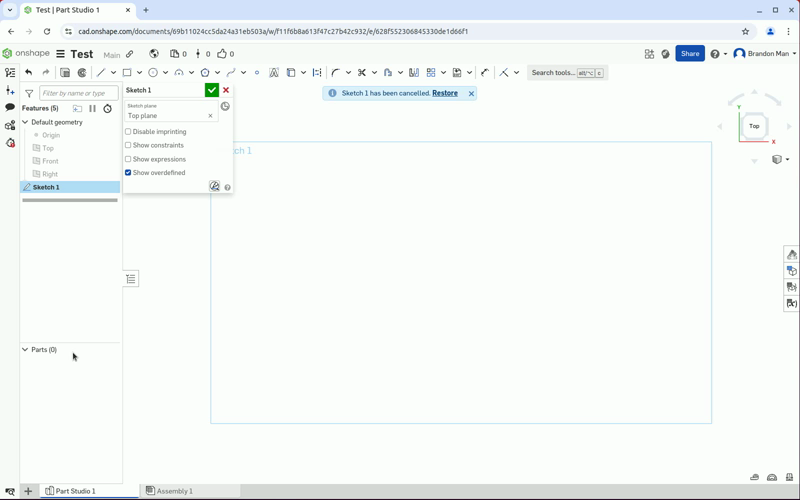
key(c)
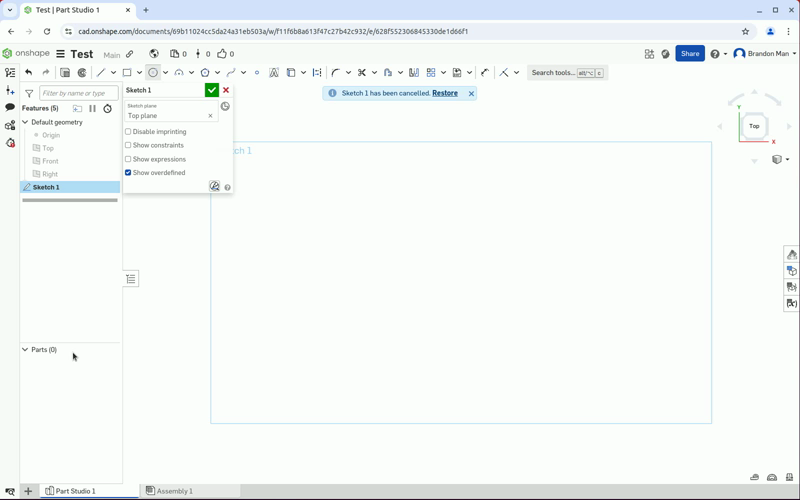
key_down(shift)
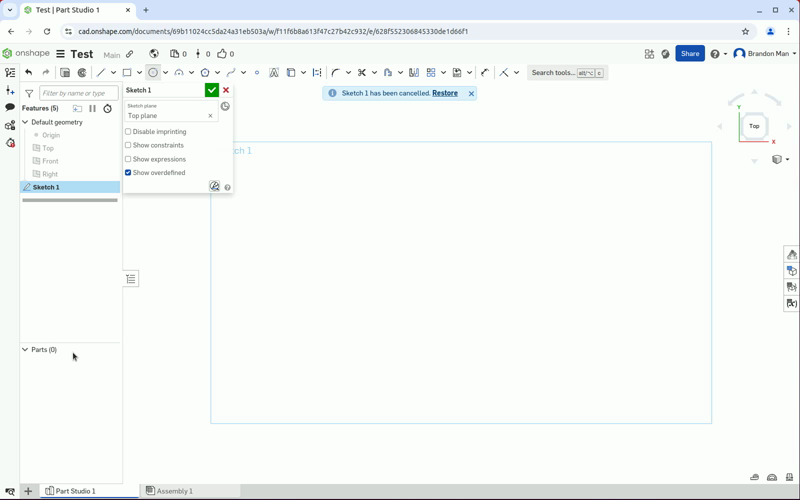
mouse_move(460, 282)
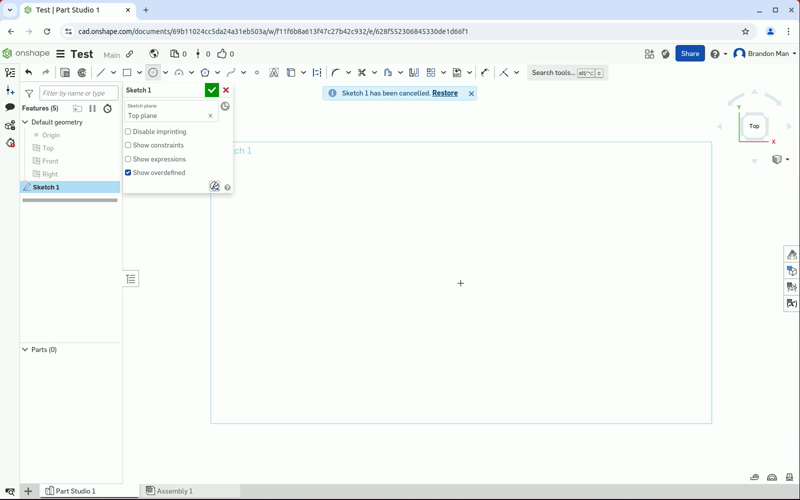
click(460, 282)
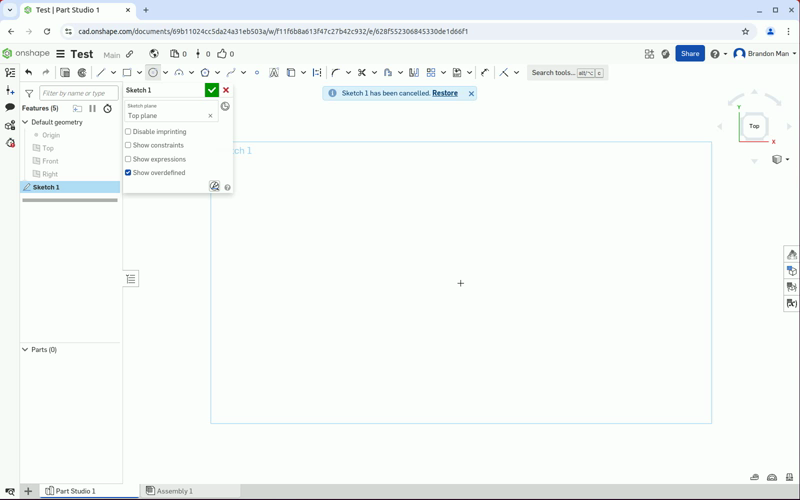
key_up(shift)
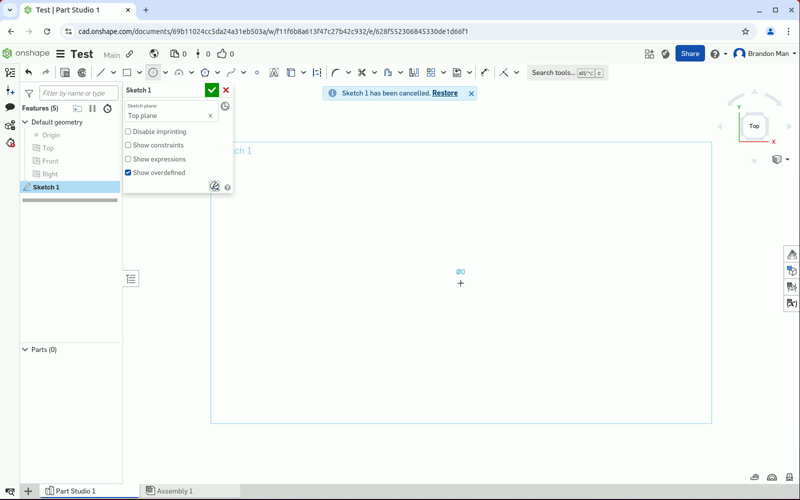
mouse_move(533, 282)
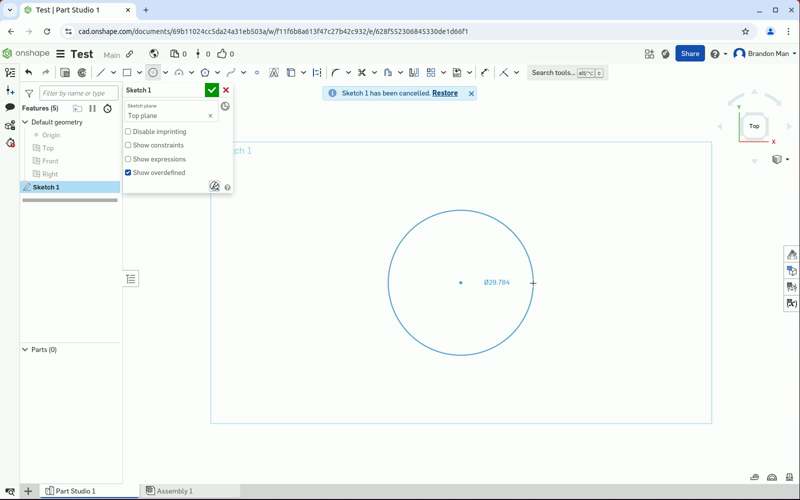
click(533, 282)
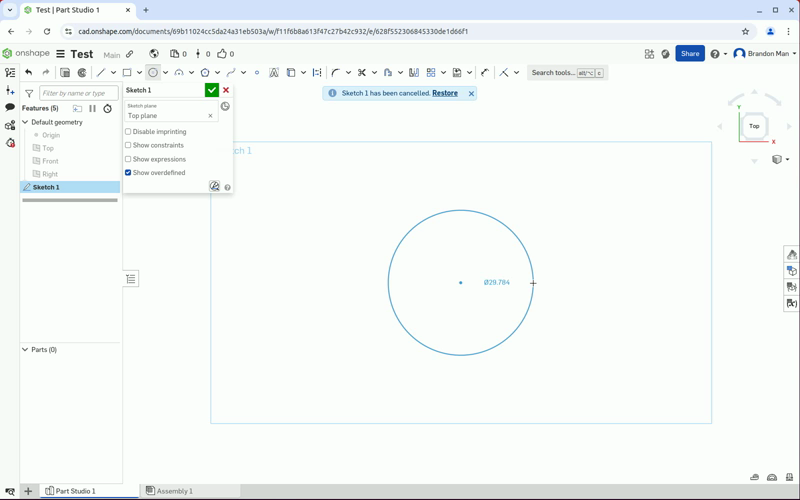
key(esc)
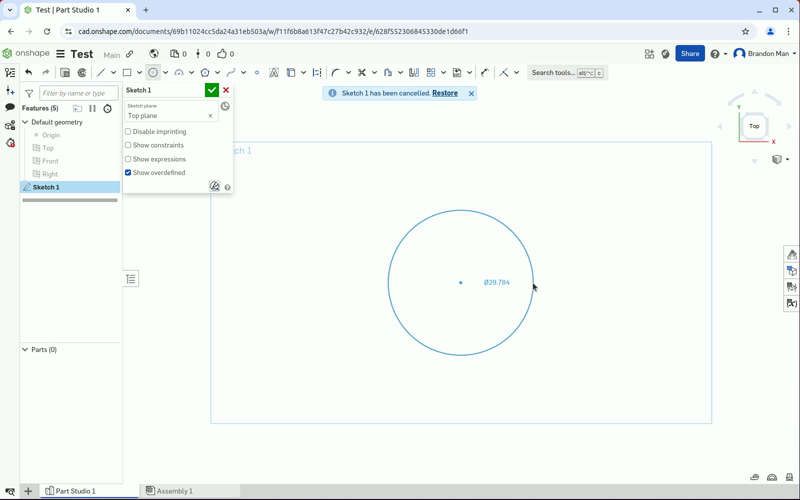
mouse_move(493, 264)
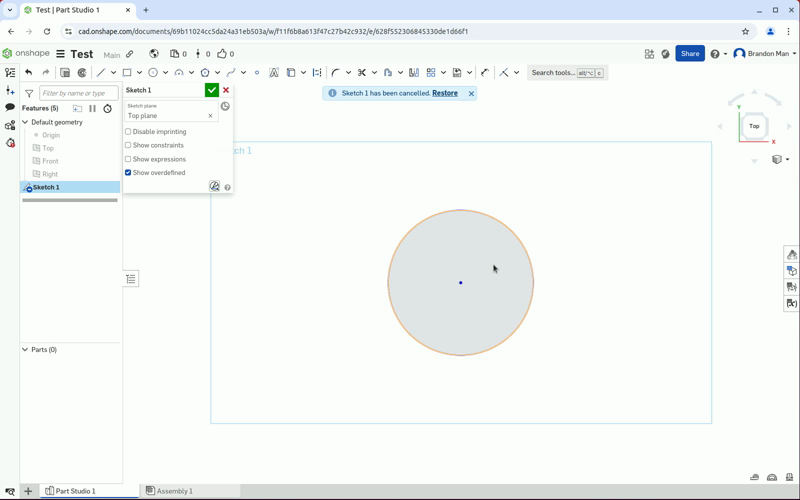
click(493, 264)
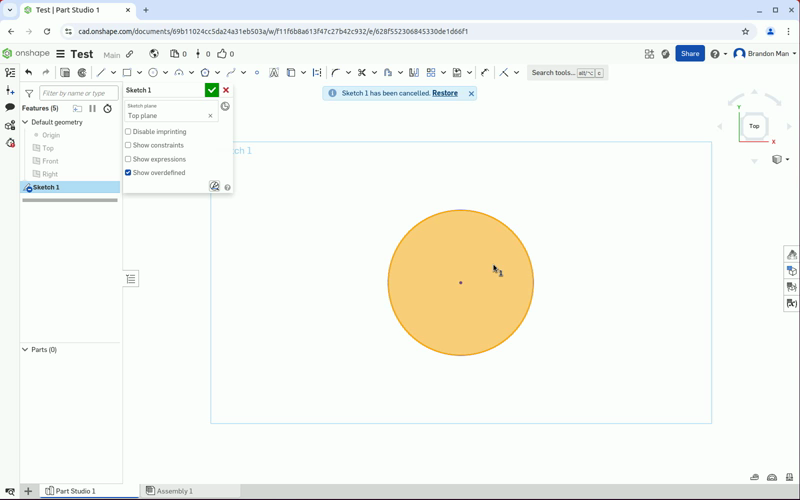
mouse_move(73, 352)
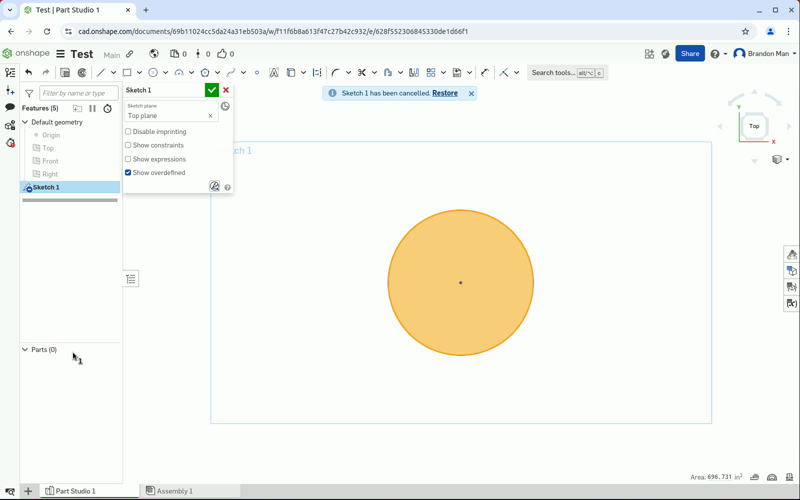
key(shift+y)
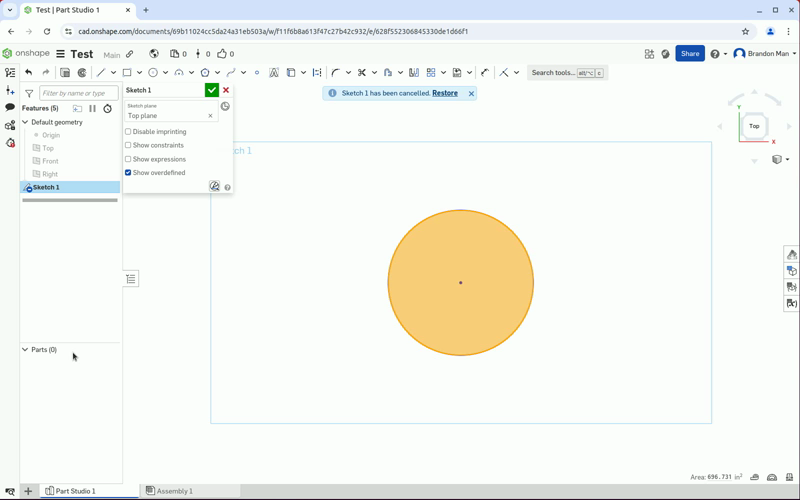
key(shift+e)
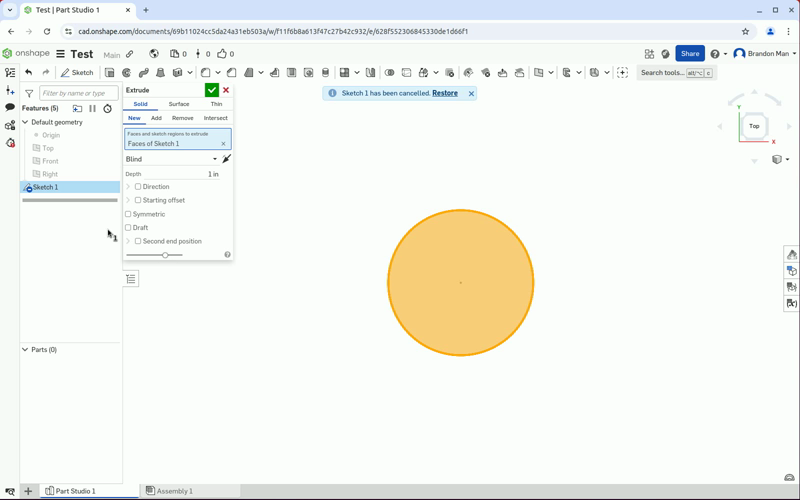
mouse_move(143, 106)
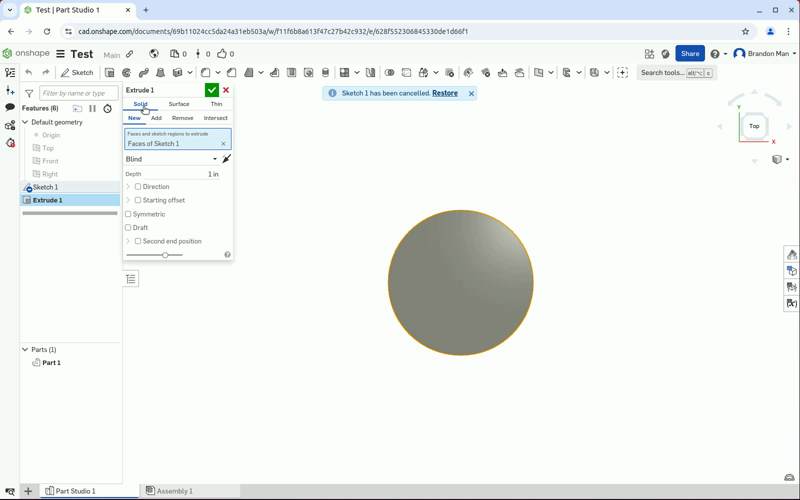
click(143, 106)
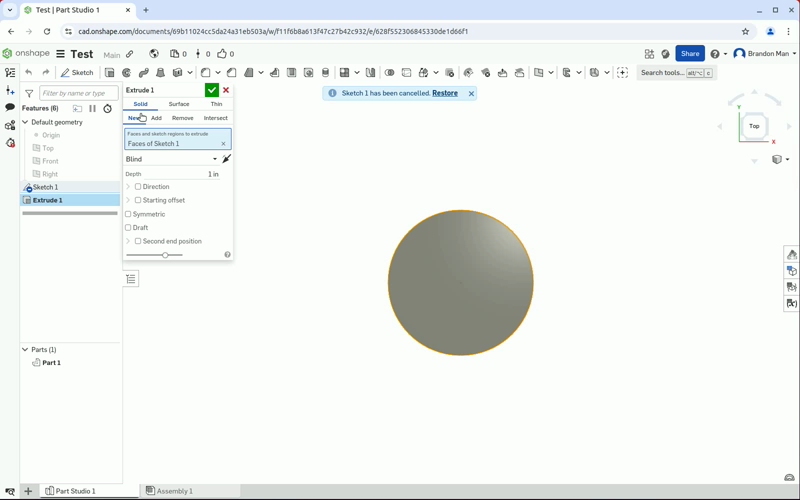
mouse_move(137, 120)
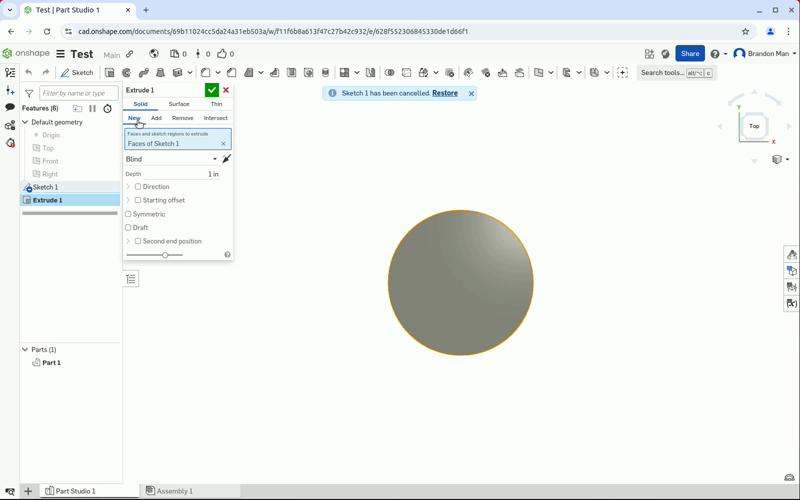
click(137, 120)
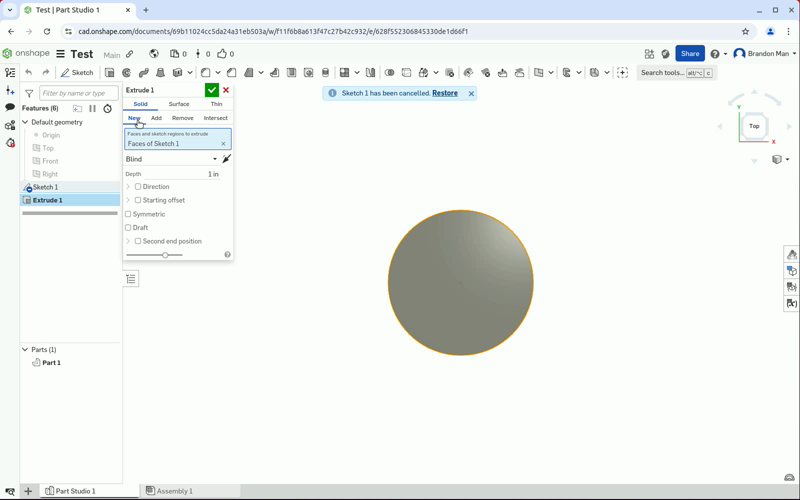
key(tab, 4)
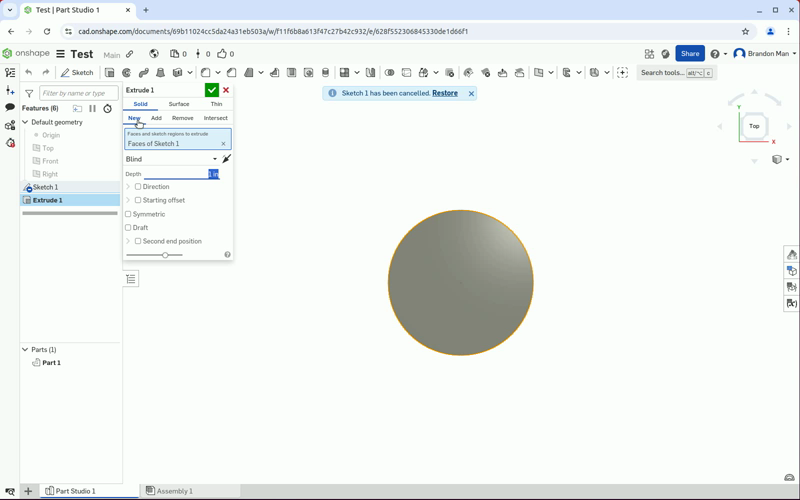
text(8.184)
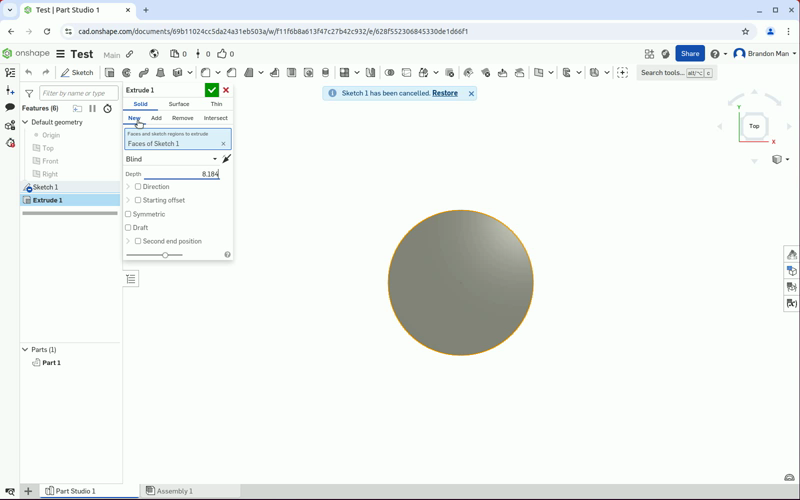
key(enter)
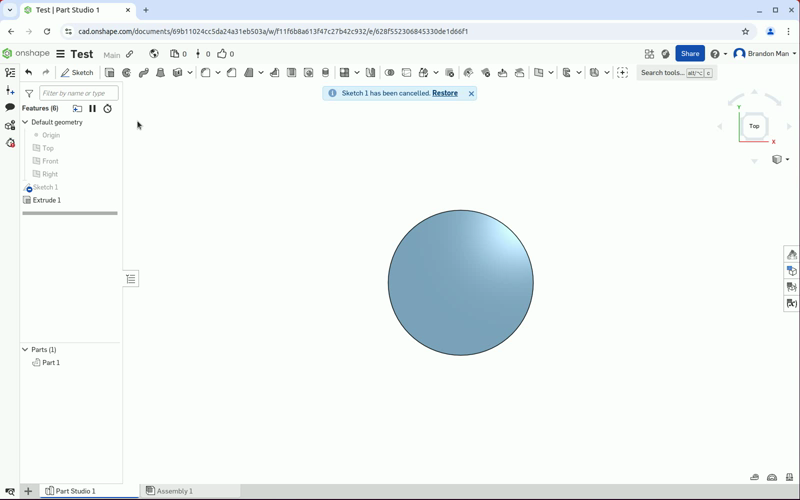
key(shift+h)
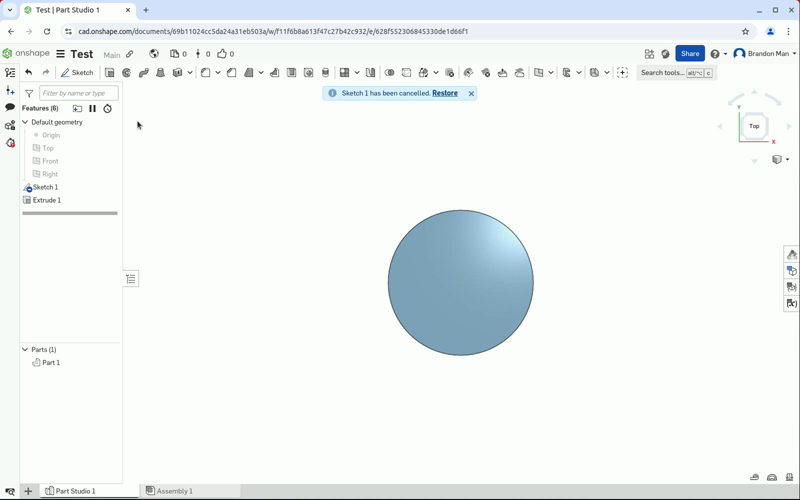
key(shift+h)
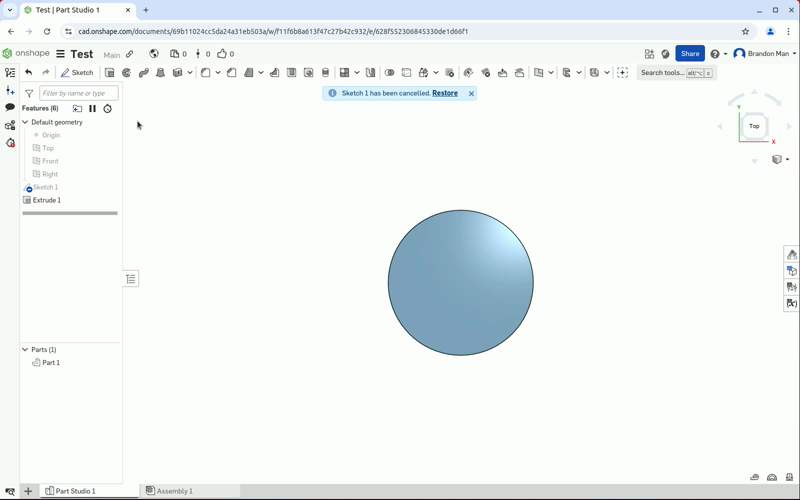
mouse_move(73, 189)
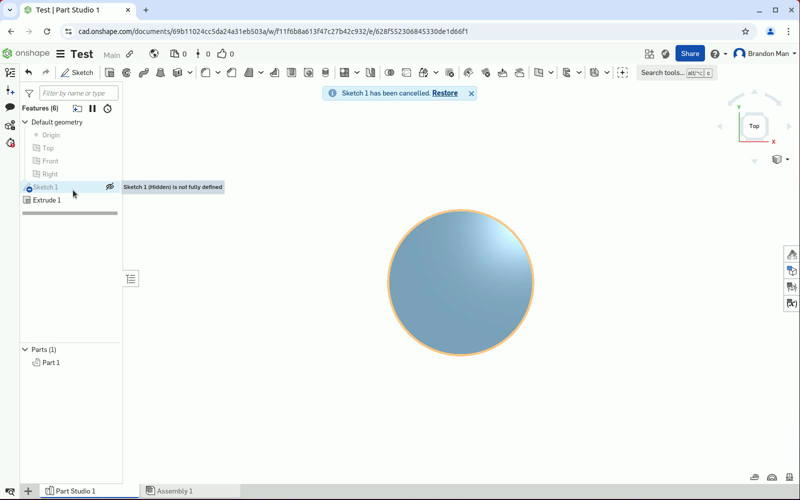
click(73, 189)
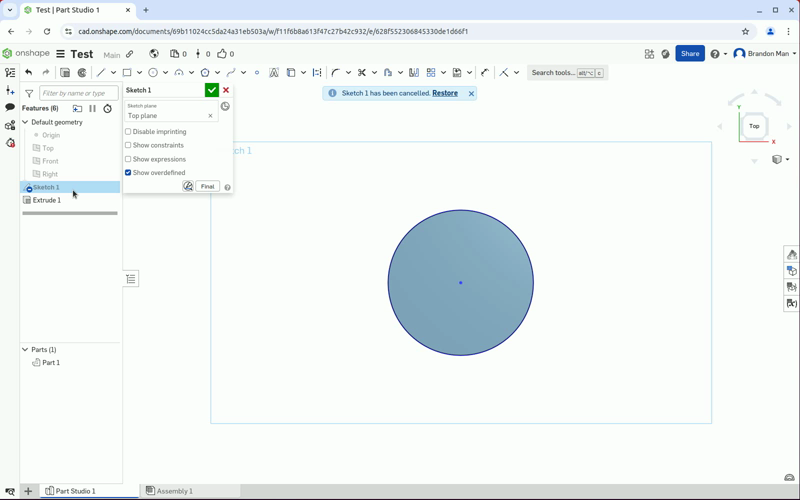
mouse_move(229, 92)
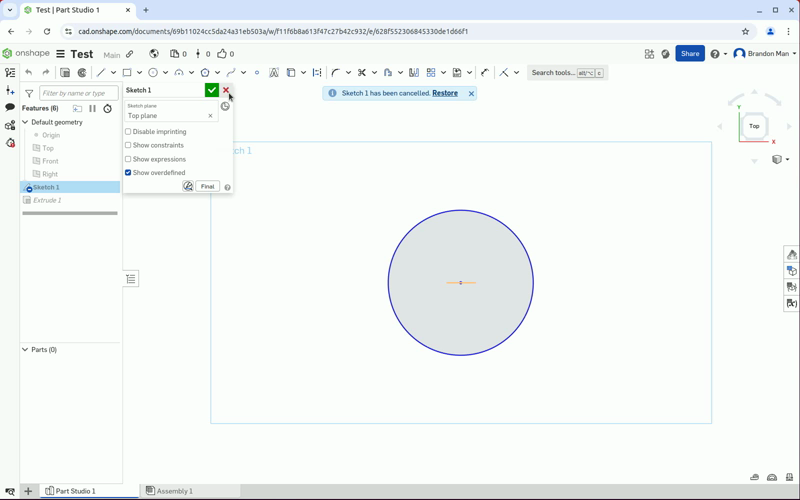
click(229, 92)
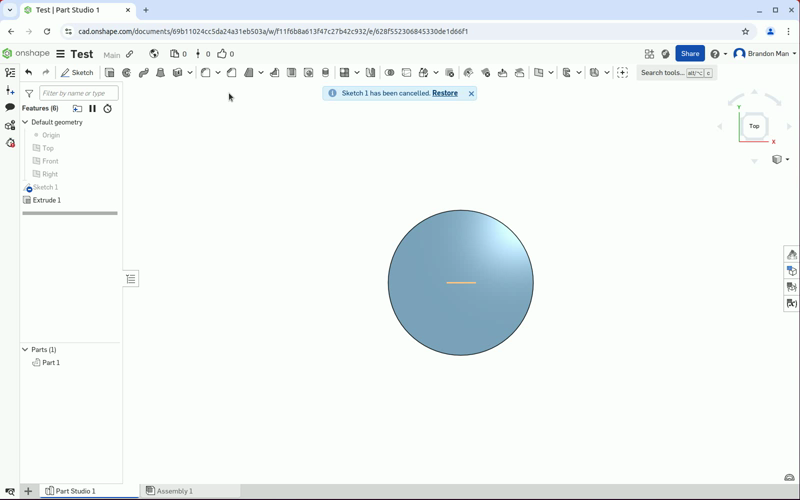
mouse_move(541, 75)
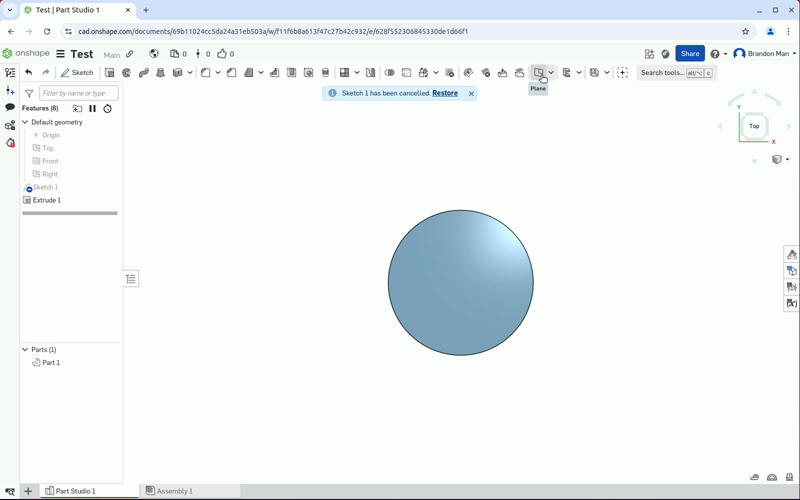
click(541, 75)
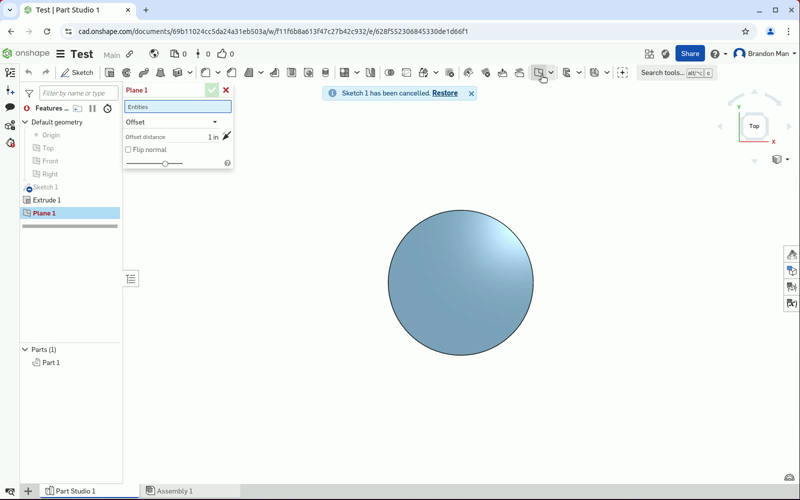
mouse_move(73, 150)
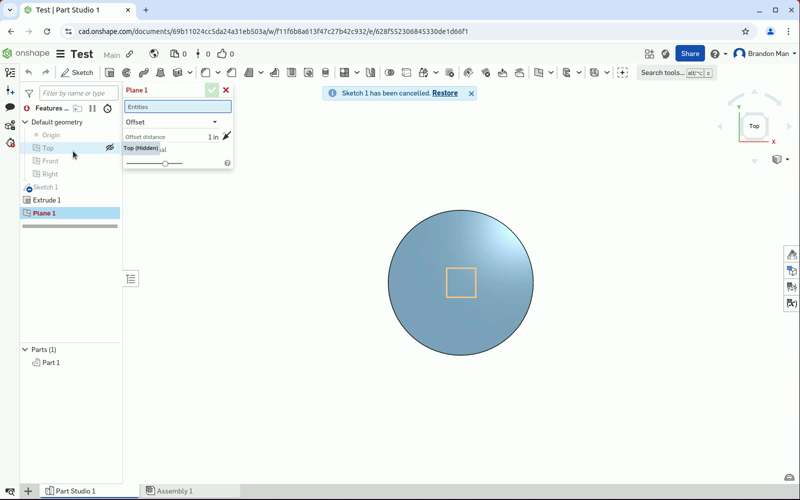
click(73, 150)
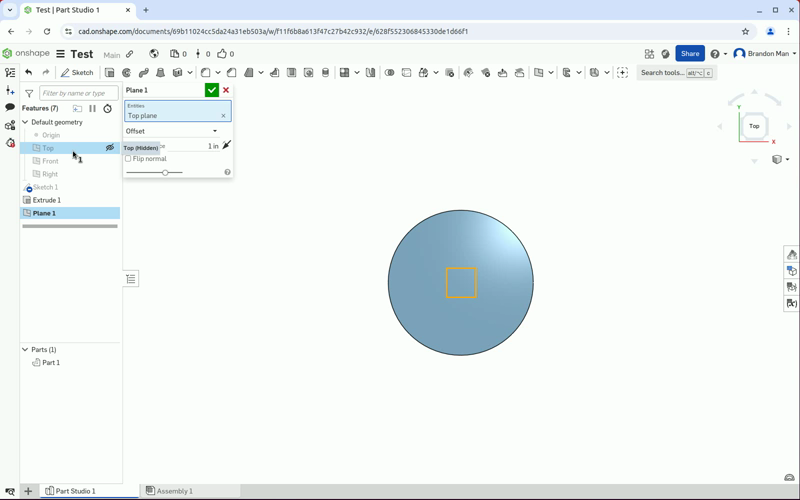
key(tab, 2)
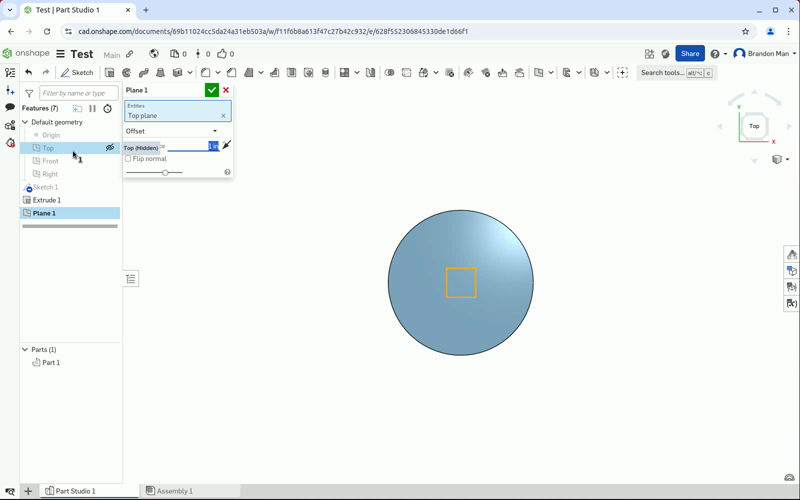
text(8.196)
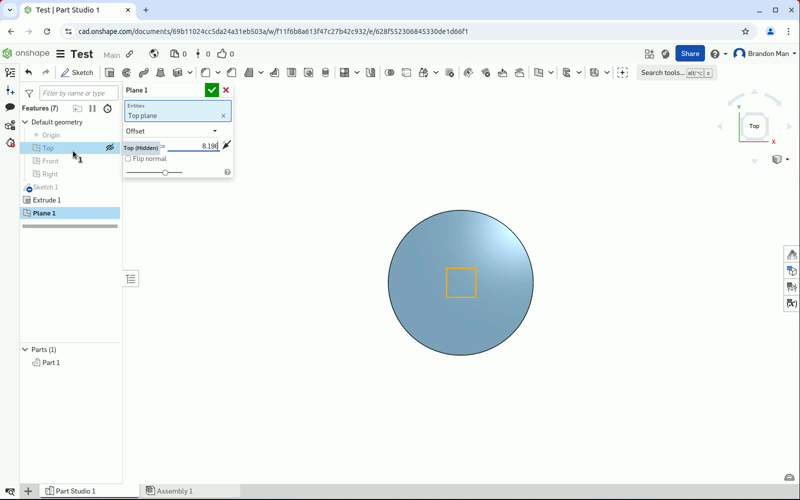
key(enter, 2)
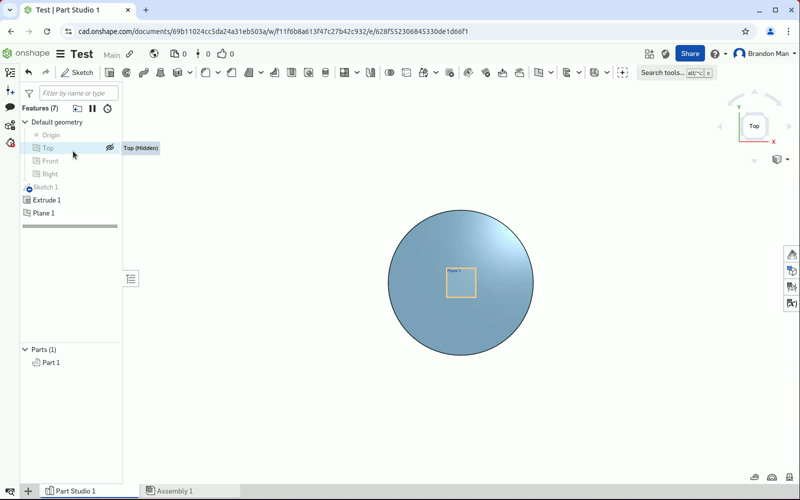
key(shift+s)
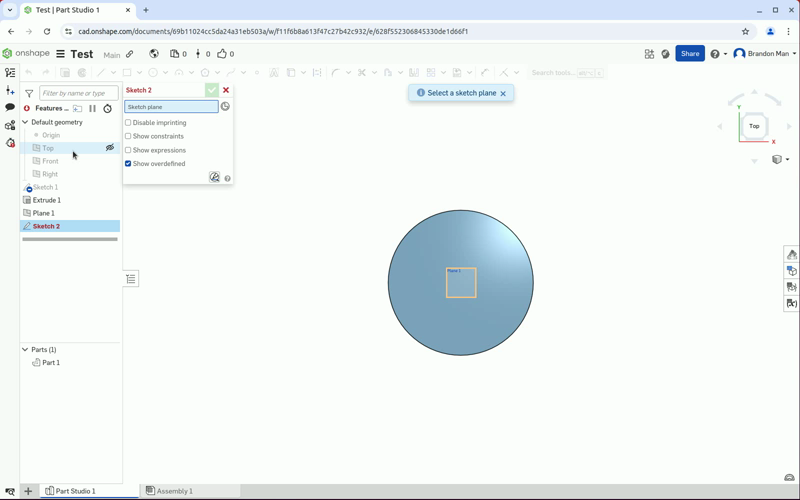
mouse_move(73, 215)
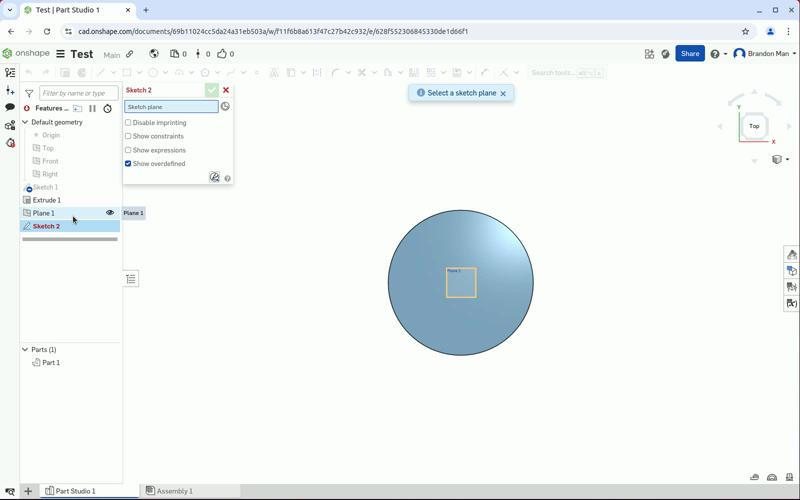
click(73, 215)
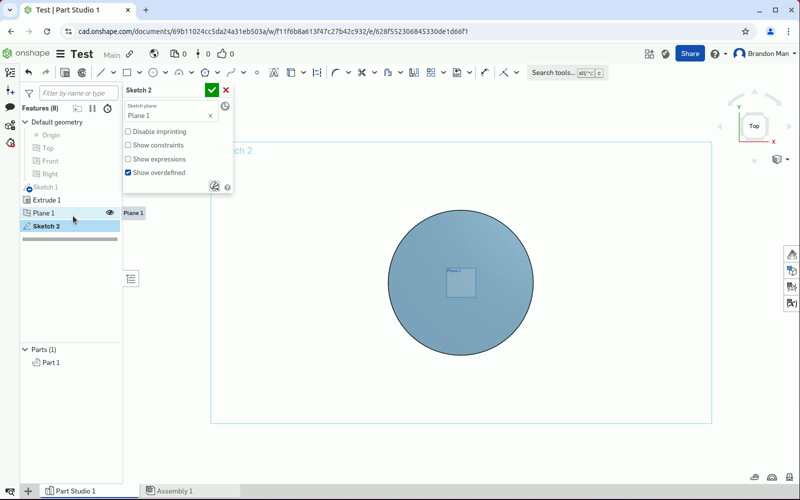
mouse_move(73, 352)
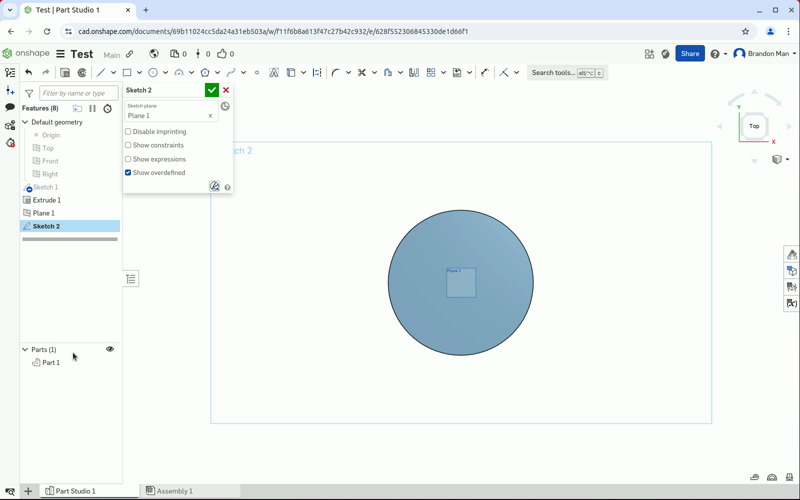
key(y)
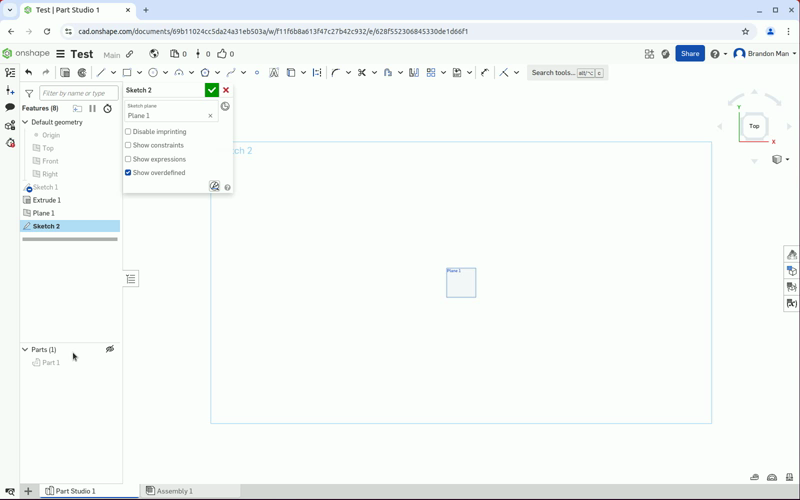
key(c)
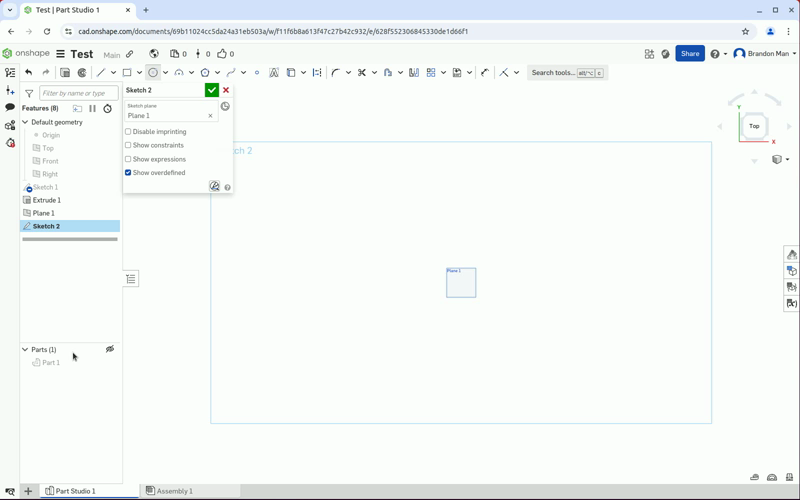
key_down(shift)
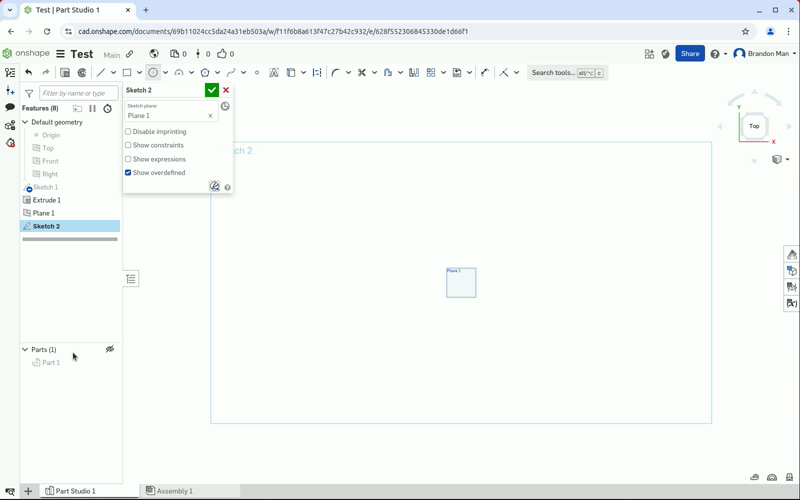
mouse_move(460, 282)
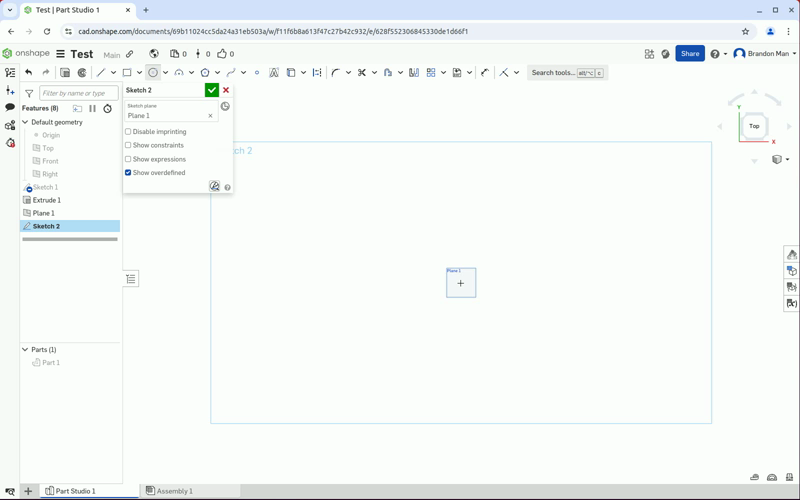
click(460, 282)
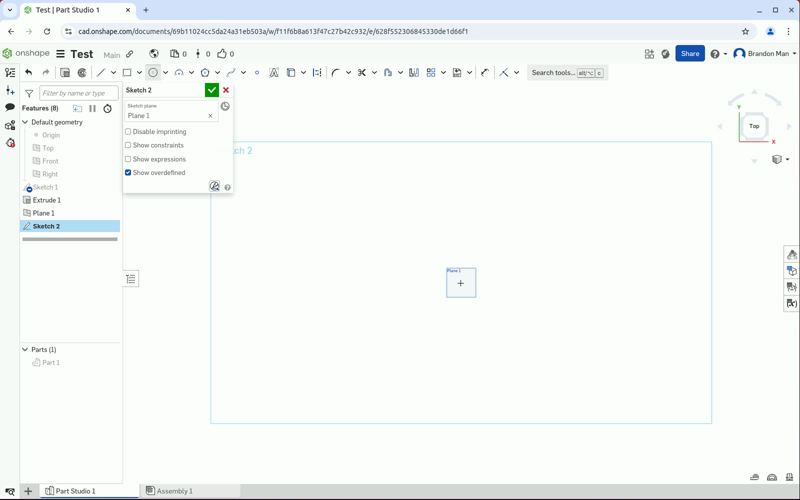
key_up(shift)
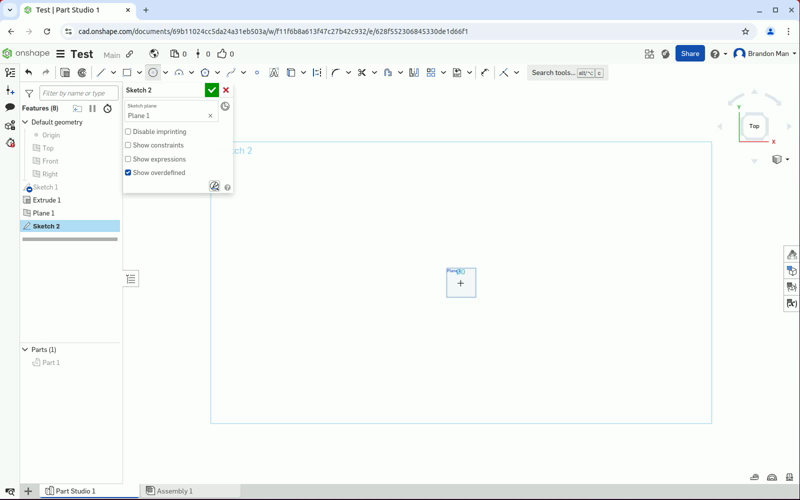
mouse_move(511, 282)
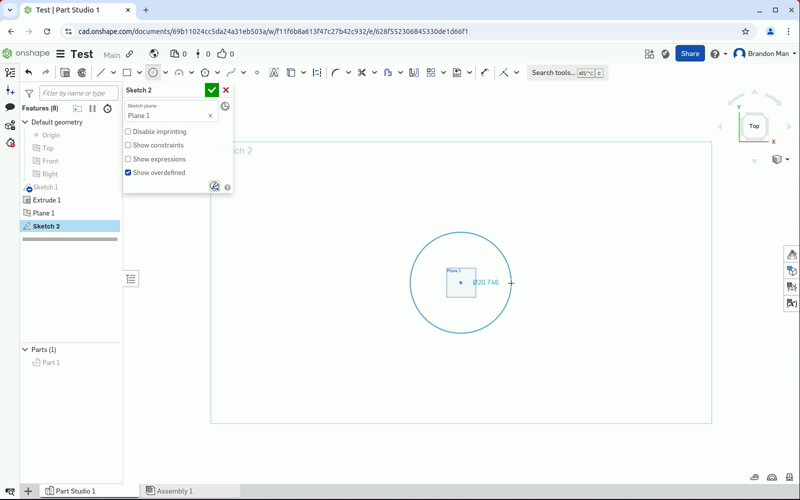
click(511, 282)
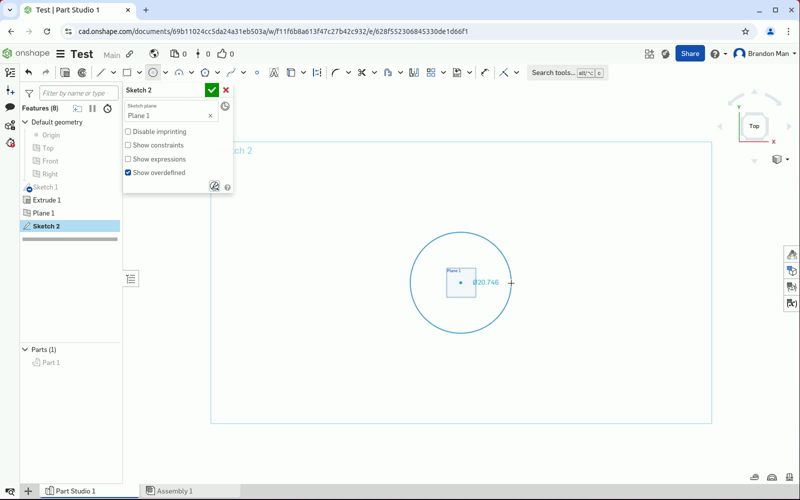
key(esc)
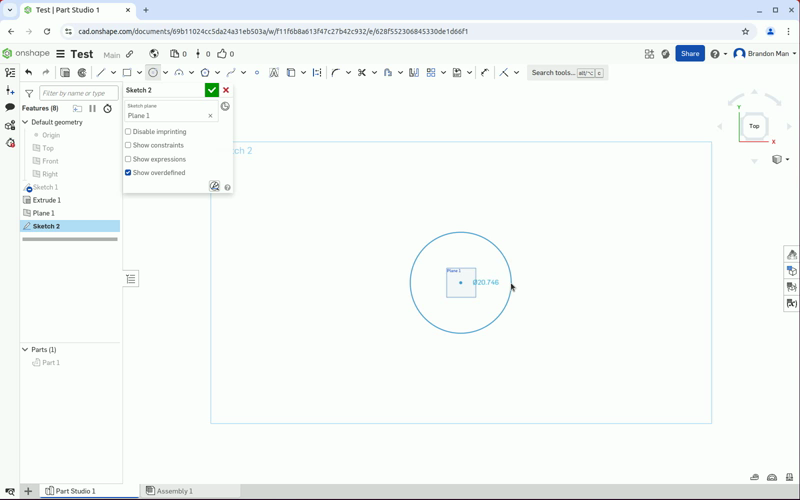
mouse_move(467, 319)
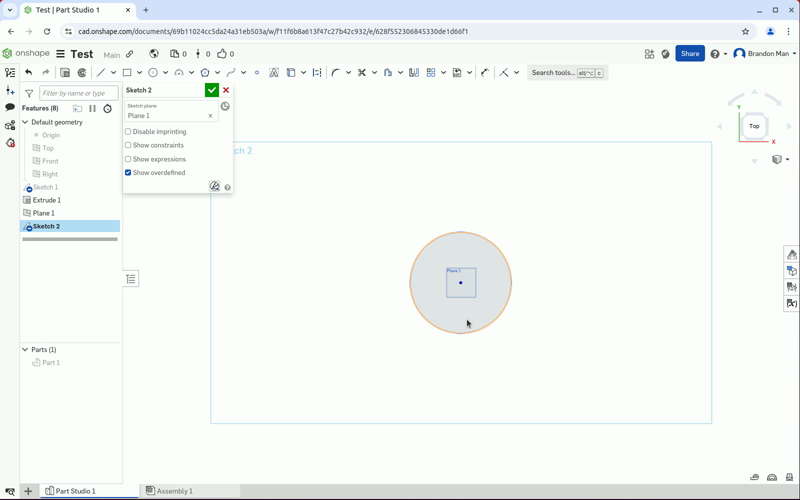
click(467, 319)
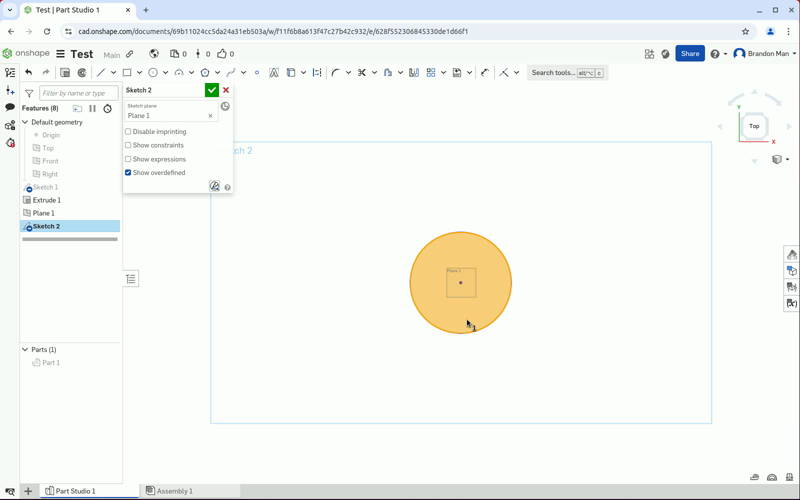
mouse_move(73, 352)
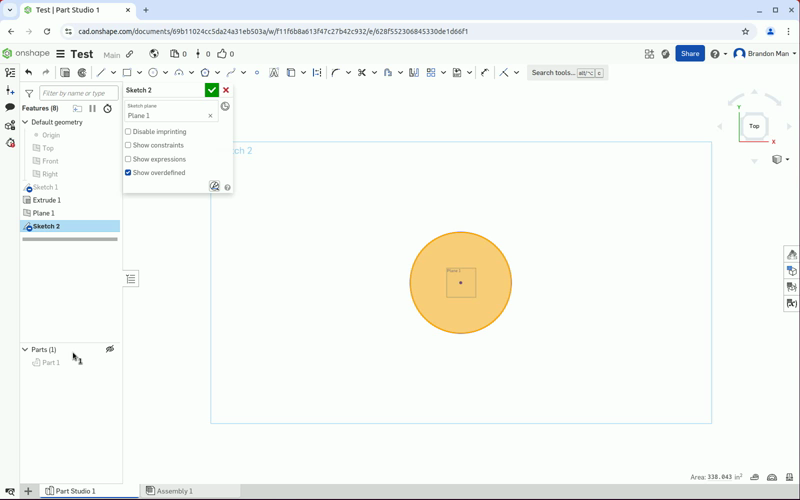
key(shift+y)
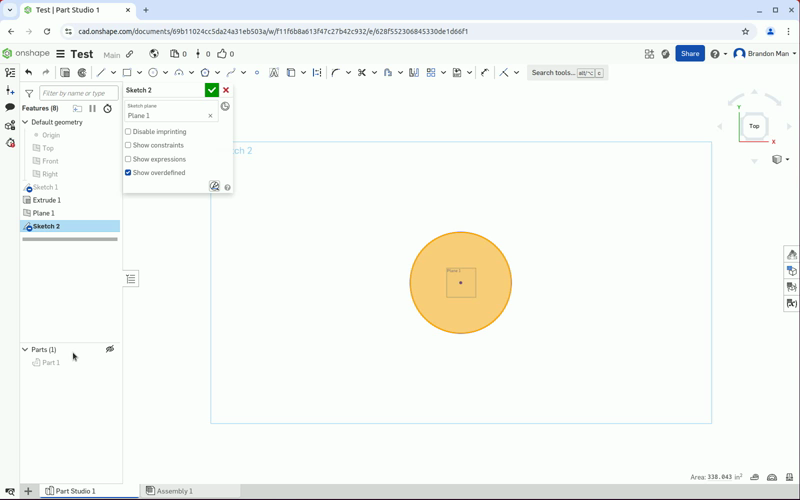
key(shift+e)
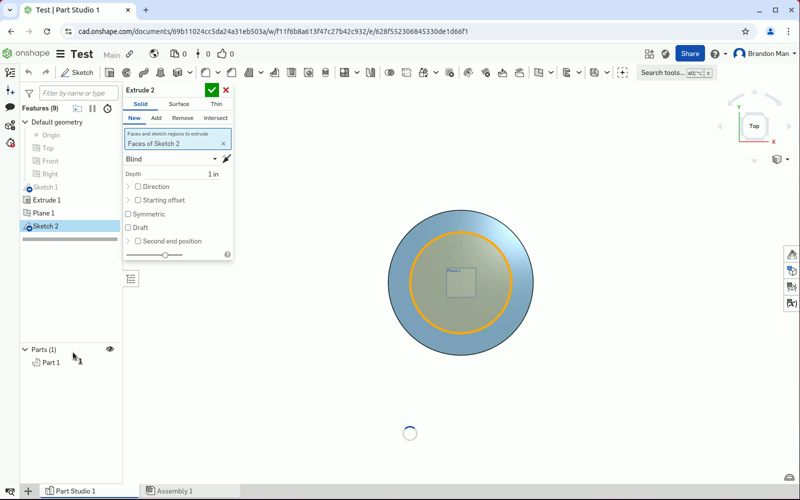
mouse_move(143, 106)
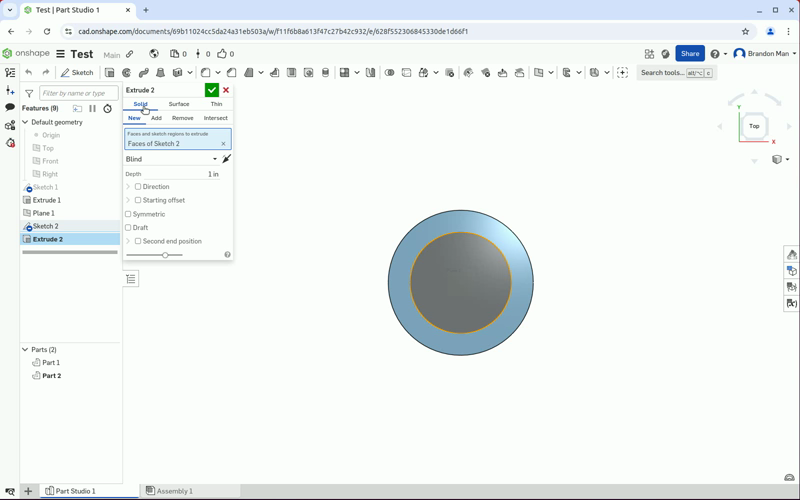
click(143, 106)
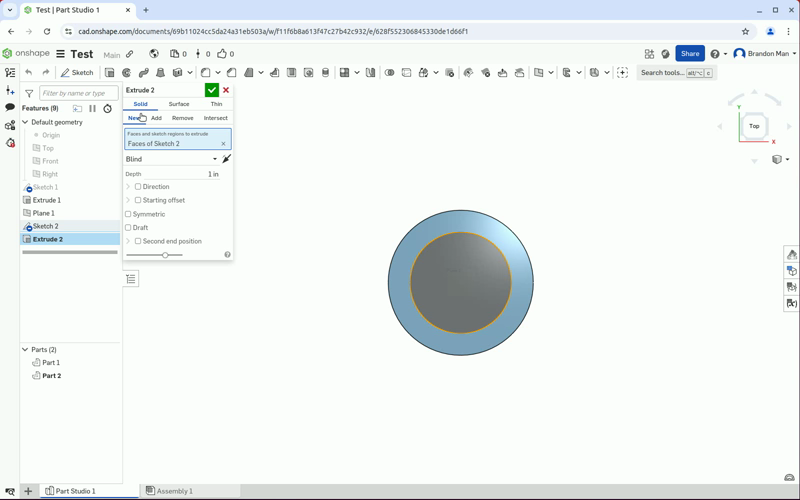
mouse_move(137, 120)
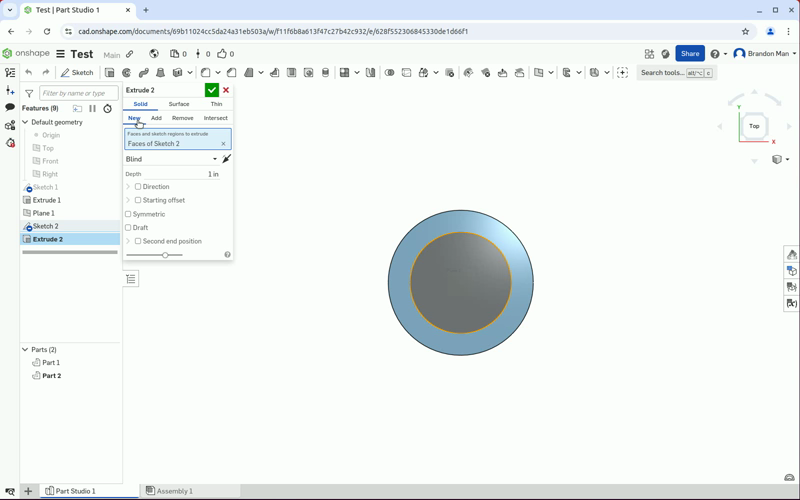
click(137, 120)
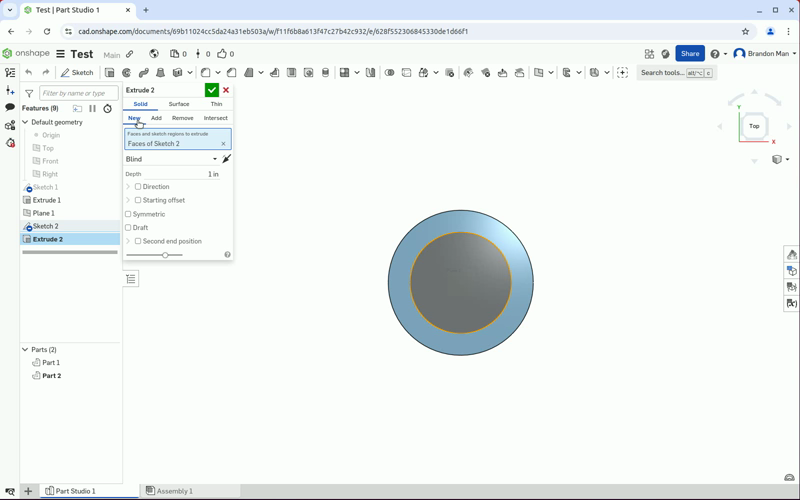
key(tab, 4)
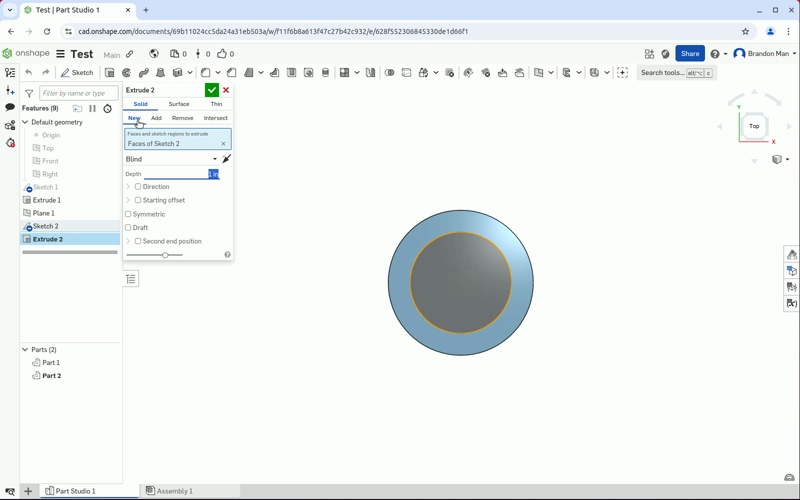
text(11.554)
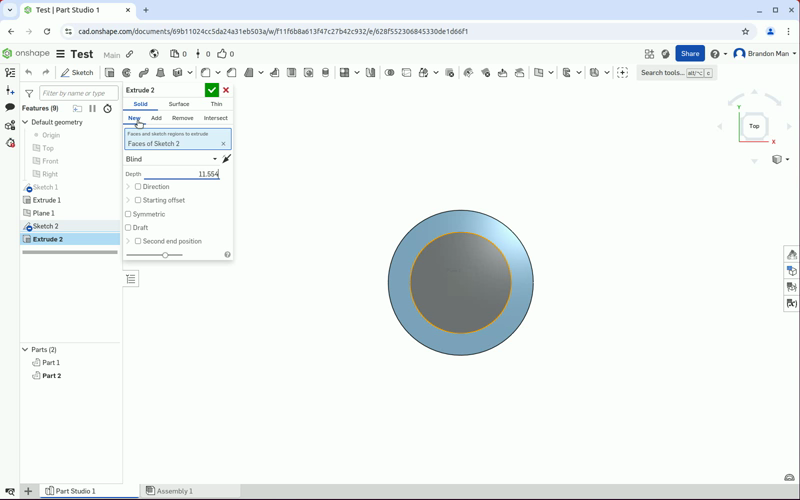
key(enter)
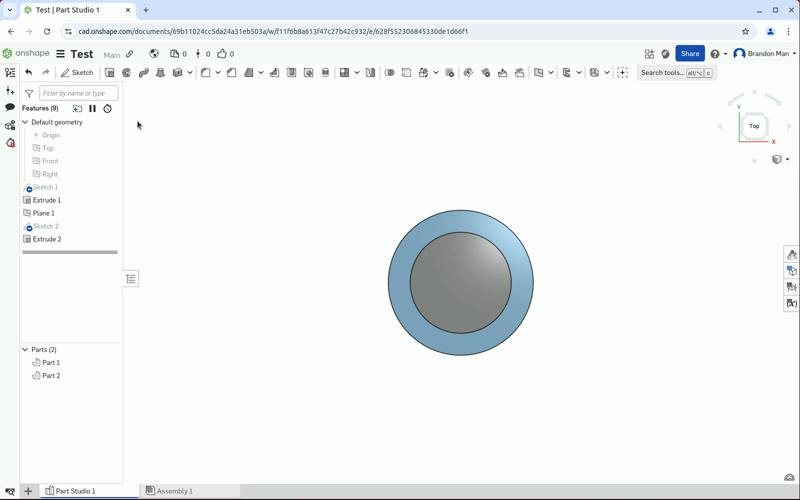
key(shift+h)
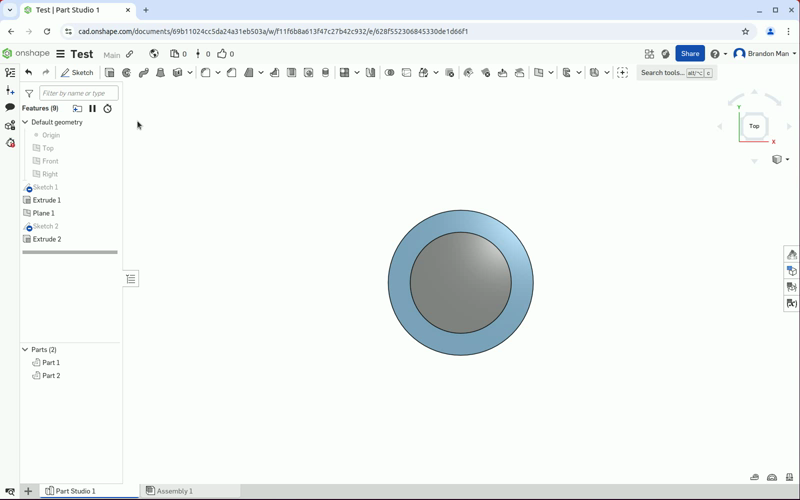
key(shift+h)
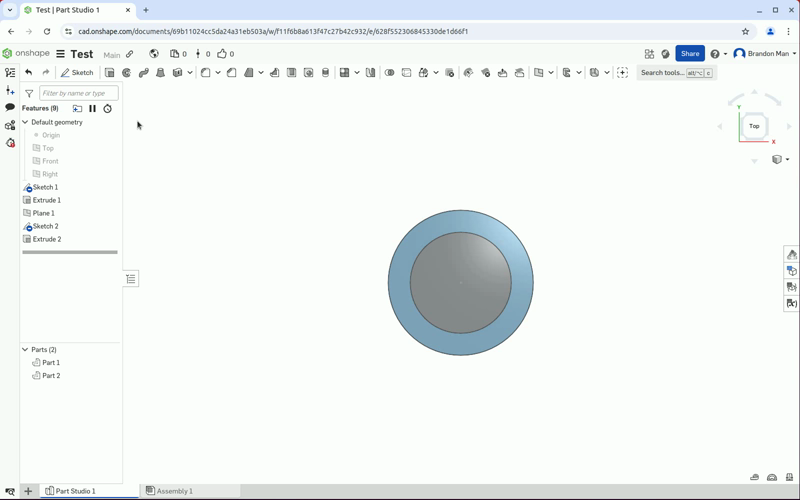
key(shift+7)
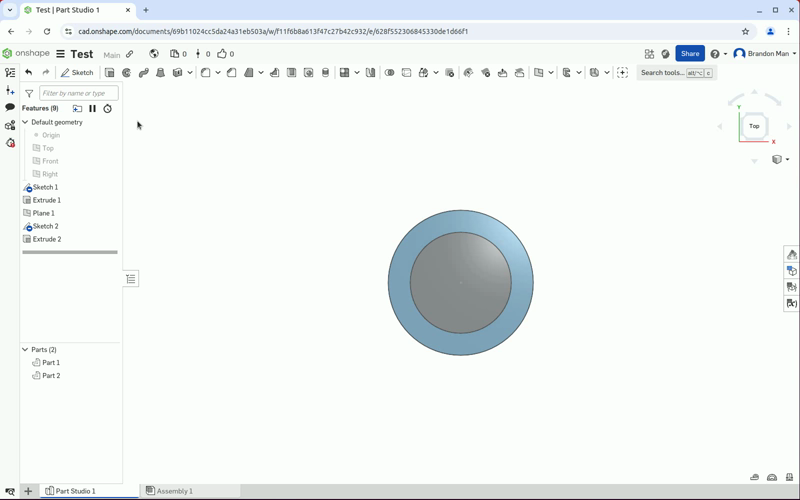
key(up, 3)
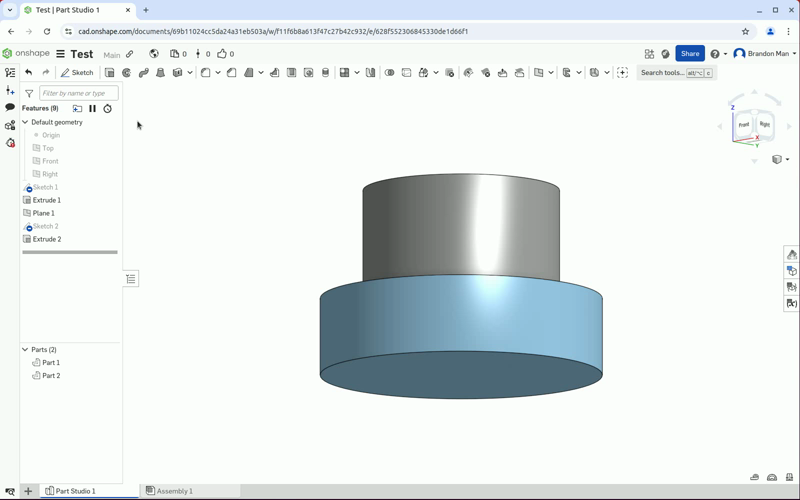
key(left, 3)
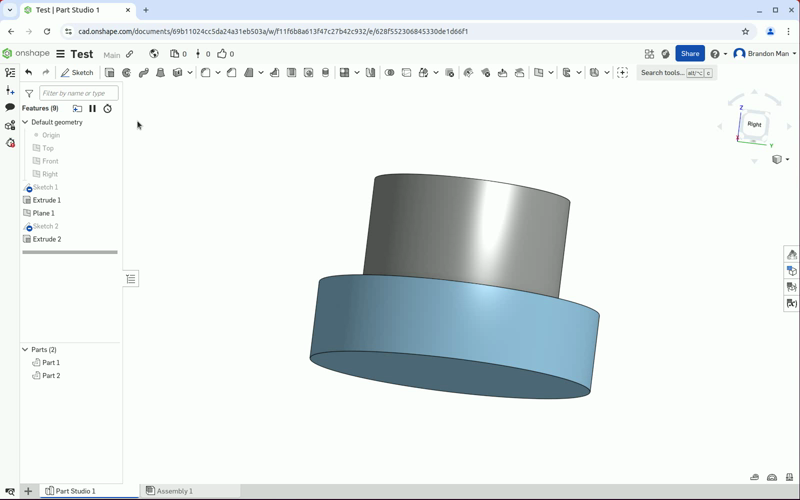
key(right, 3)
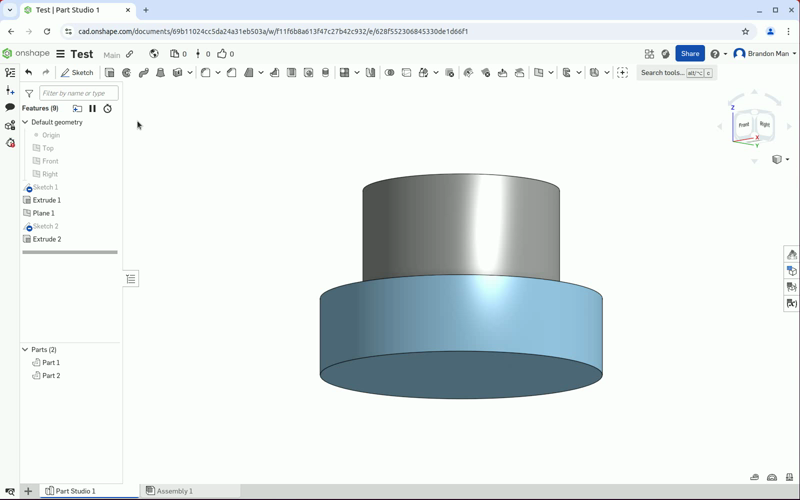
key(down, 3)
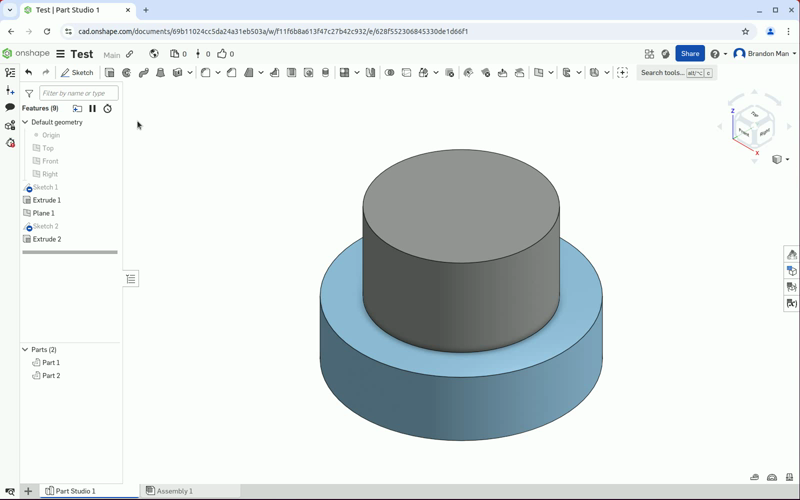
mouse_move(73, 189)
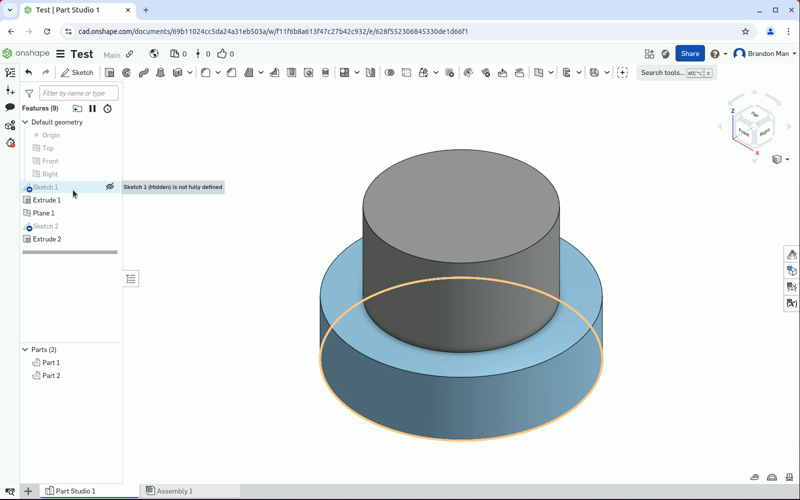
click(73, 189)